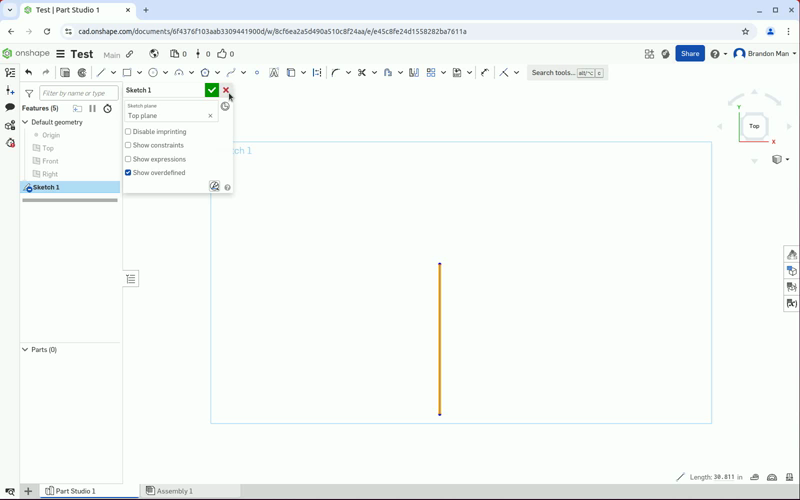
key(shift+h)
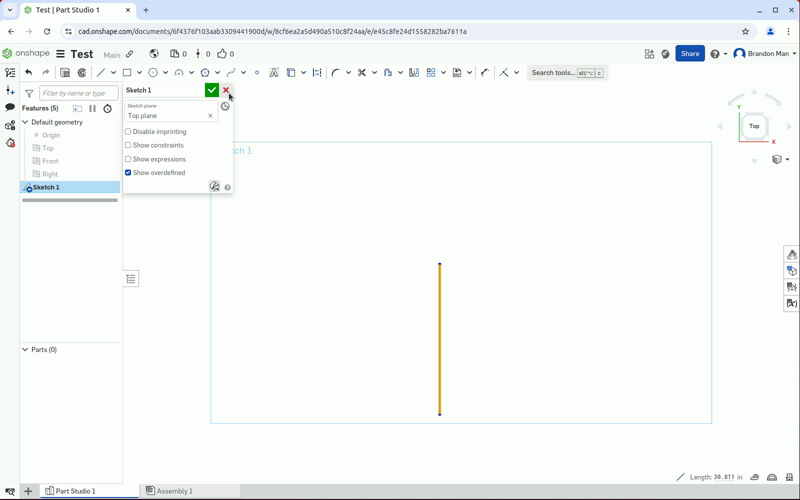
key(shift+s)
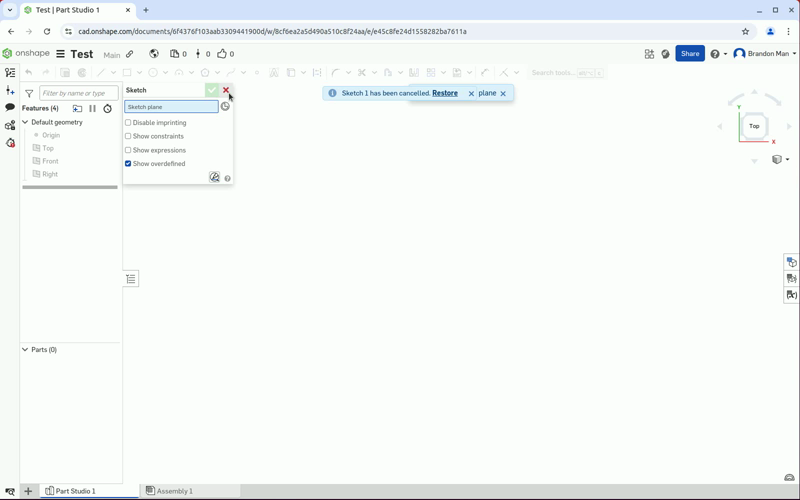
mouse_move(73, 150)
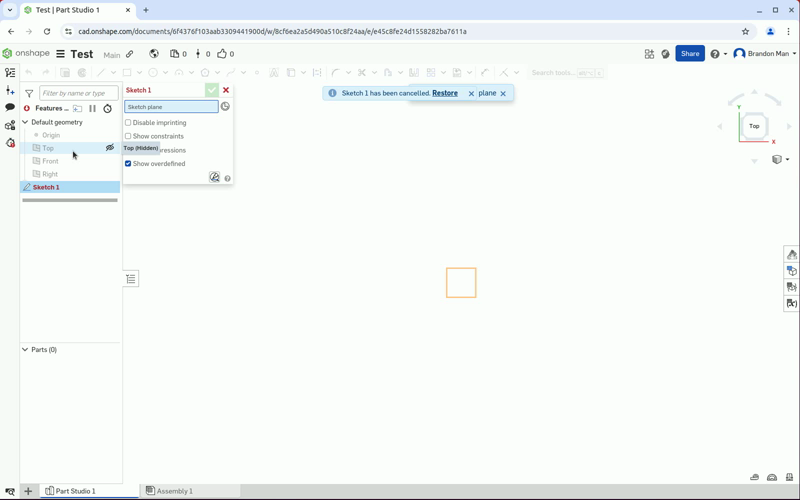
click(73, 150)
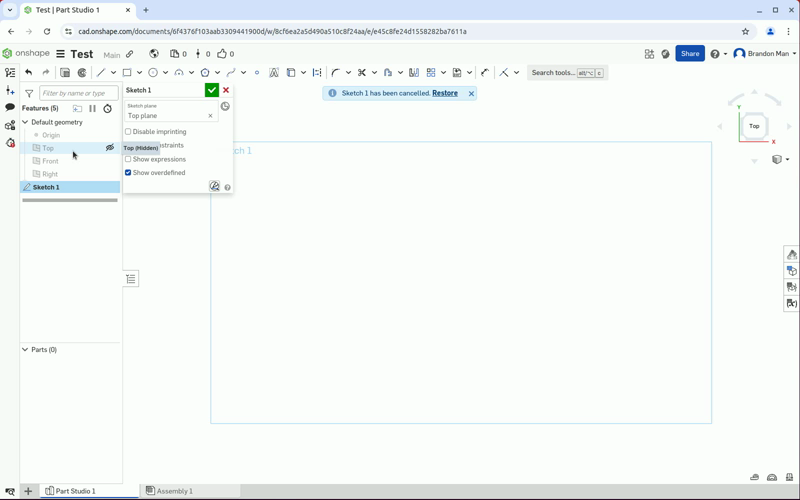
mouse_move(73, 352)
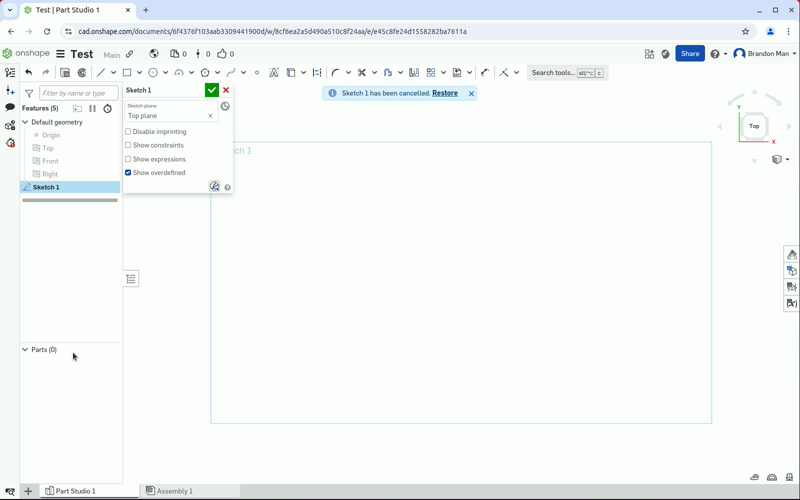
key(y)
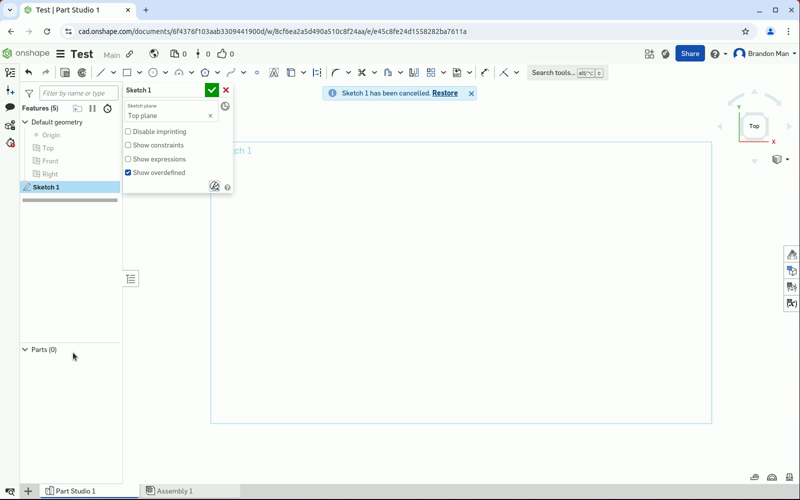
key(c)
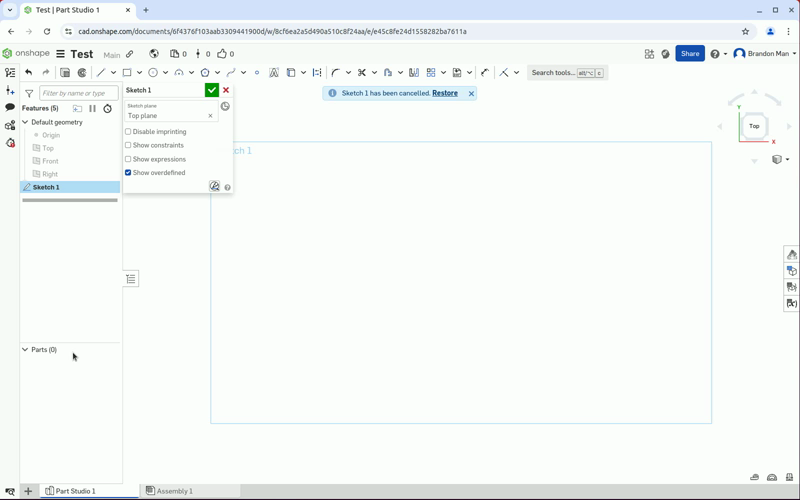
key_down(shift)
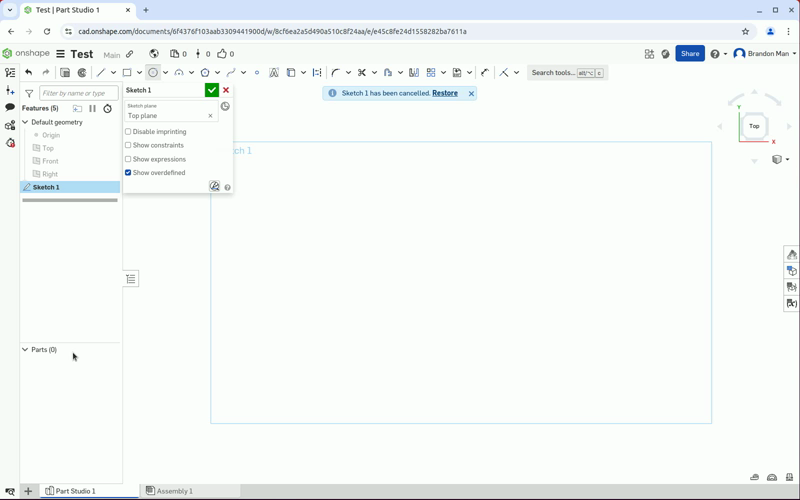
mouse_move(461, 282)
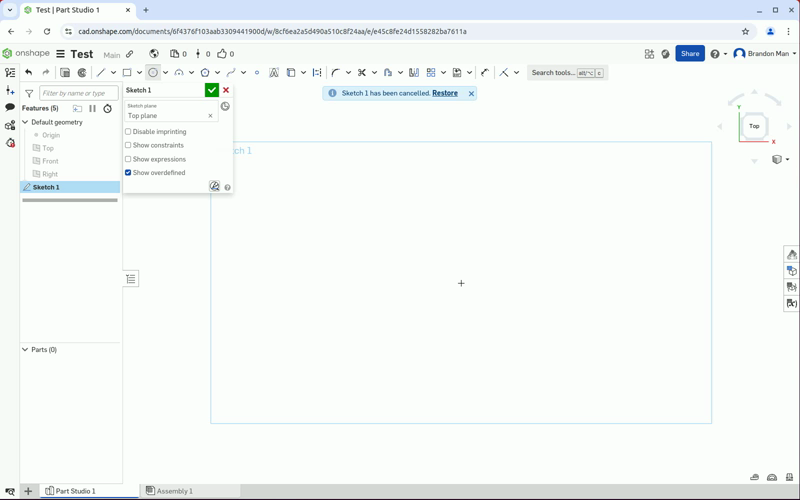
click(461, 282)
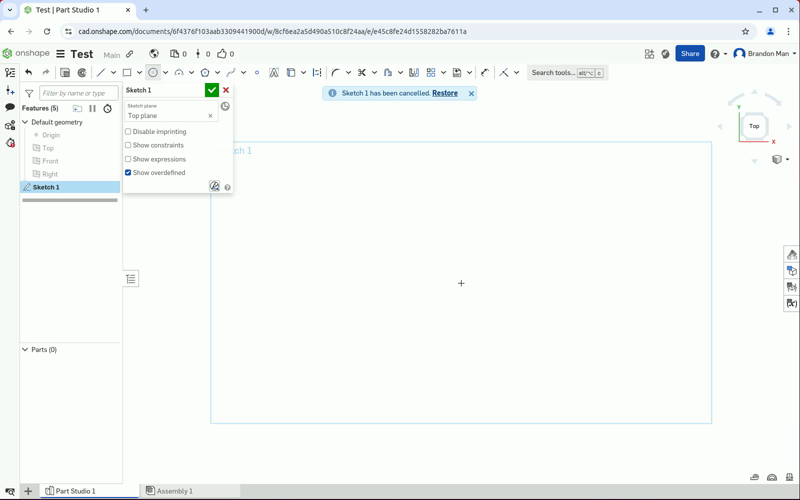
key_up(shift)
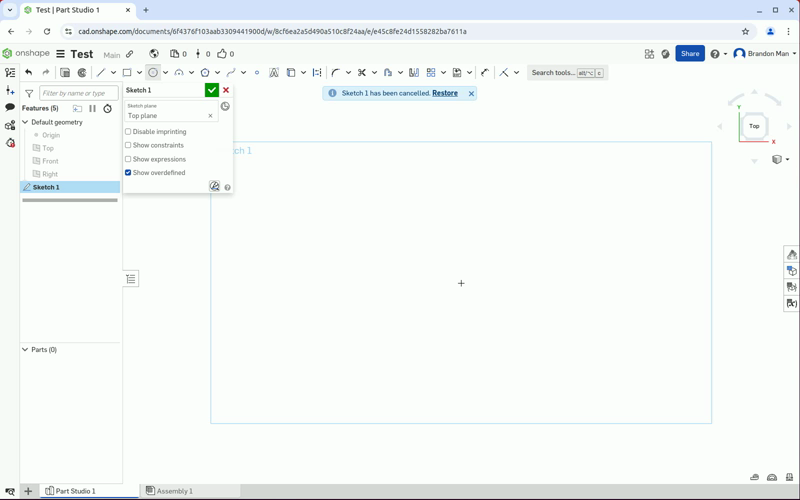
mouse_move(499, 282)
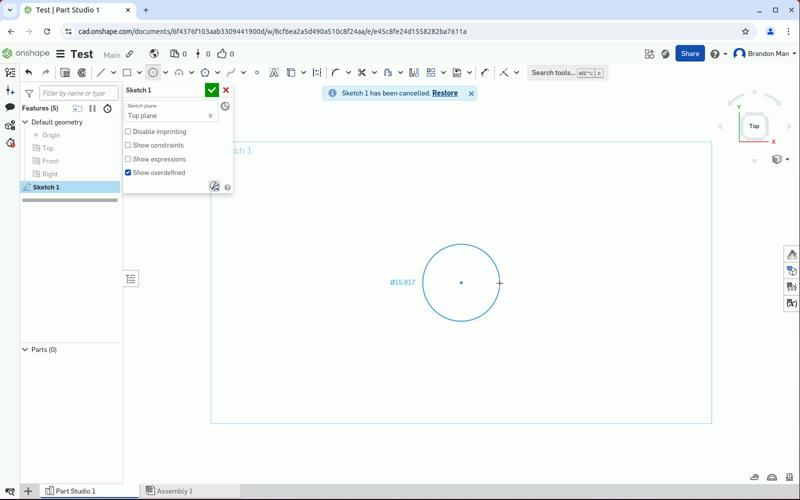
click(499, 282)
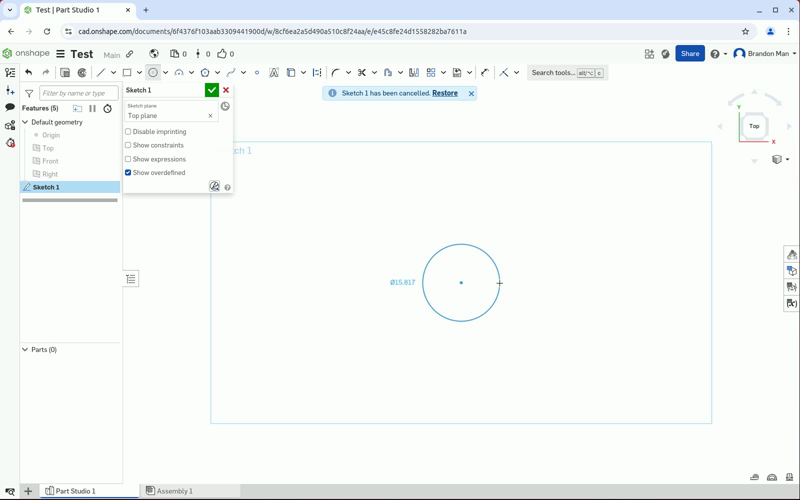
key(esc)
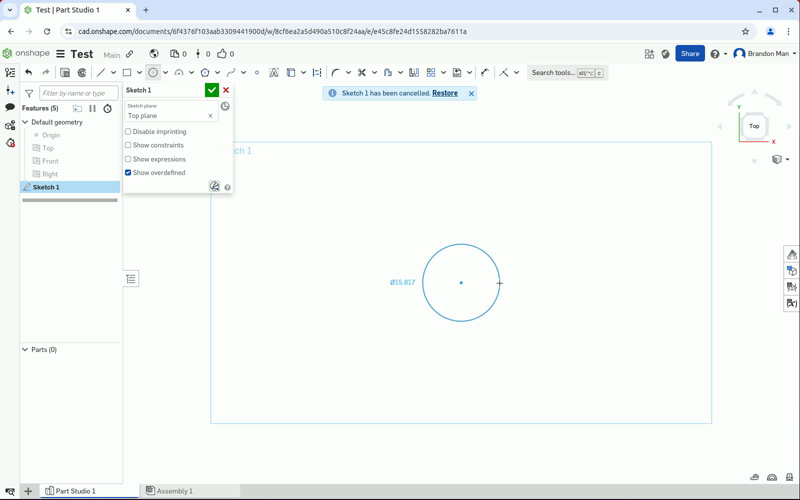
mouse_move(476, 300)
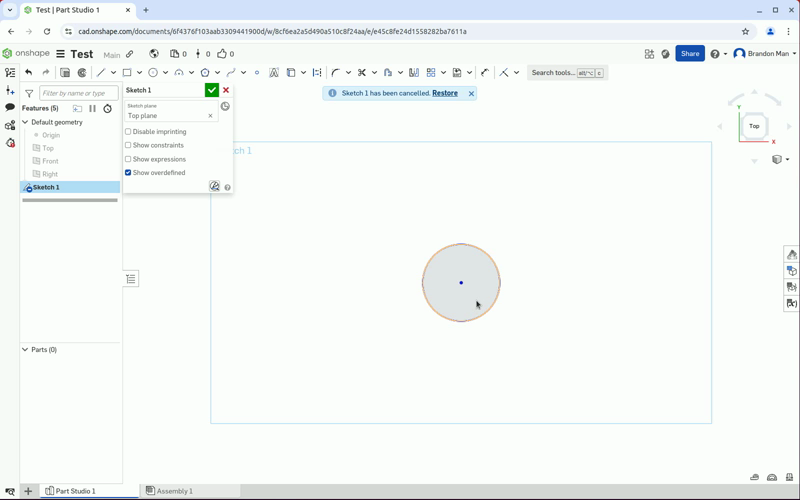
click(476, 300)
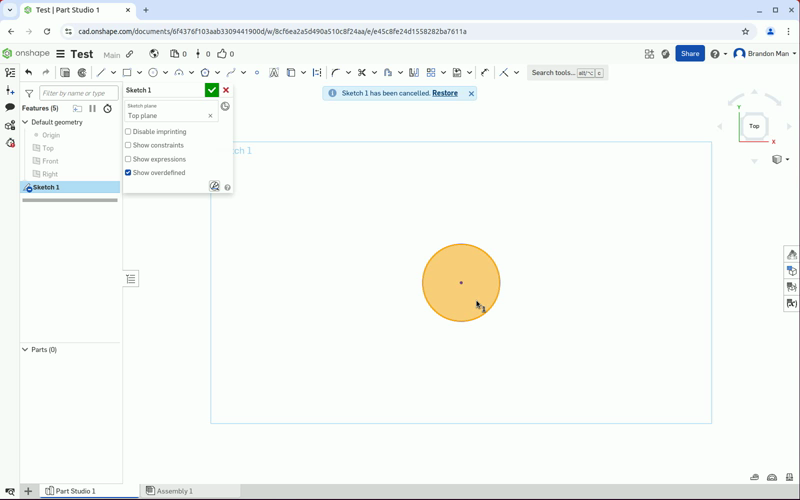
mouse_move(73, 352)
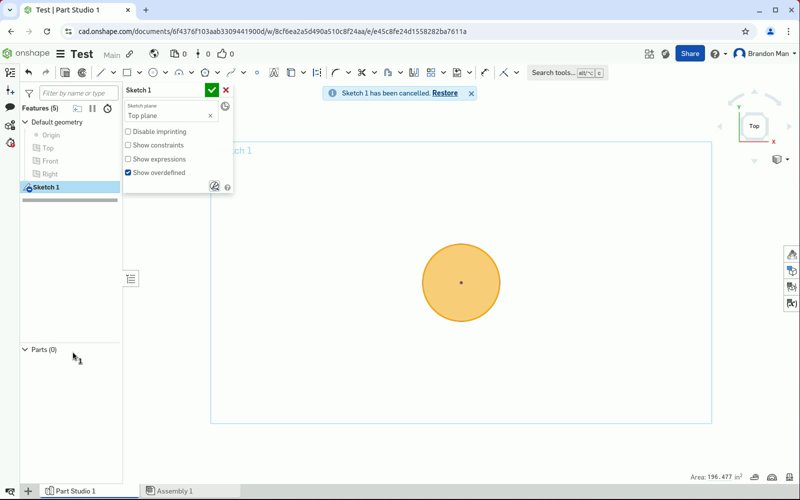
key(shift+y)
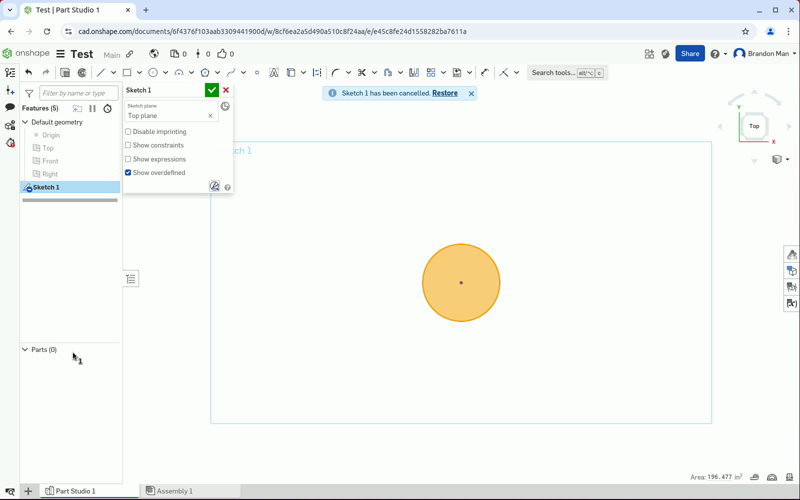
key(shift+e)
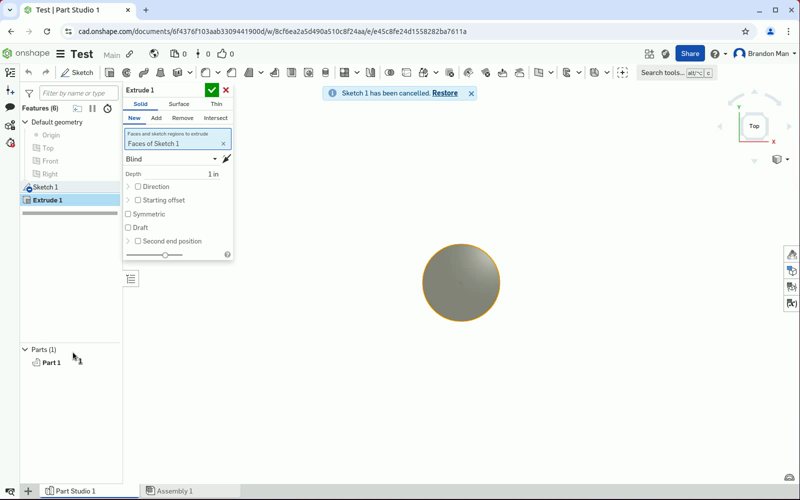
mouse_move(143, 106)
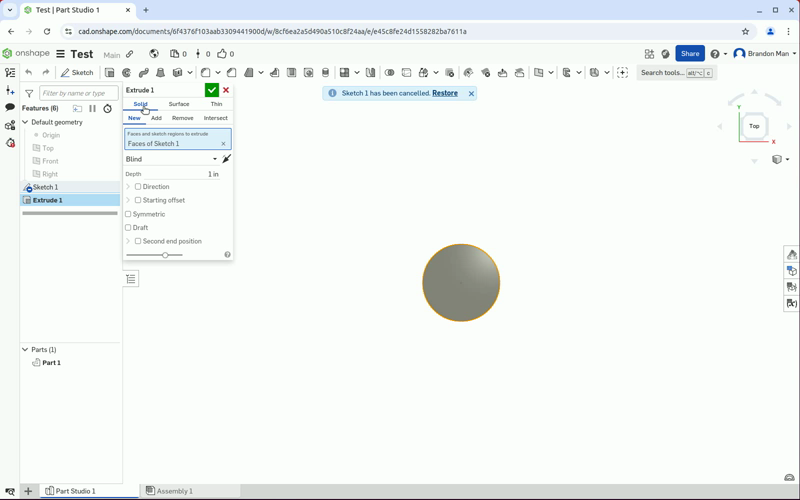
click(143, 106)
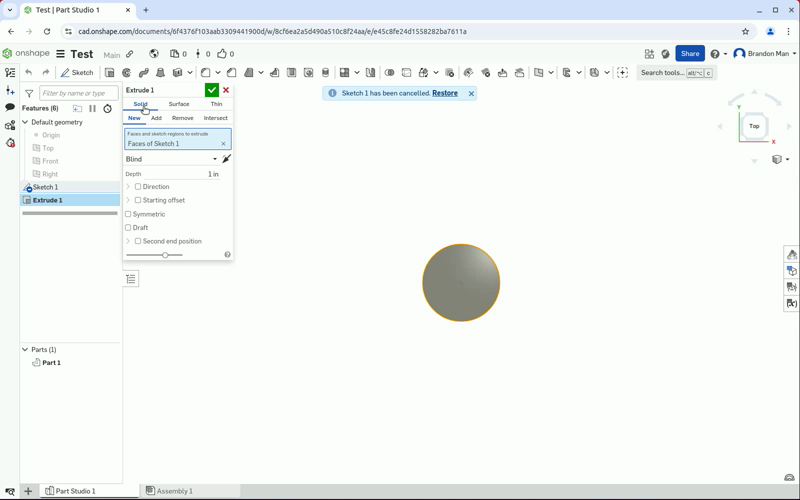
mouse_move(137, 120)
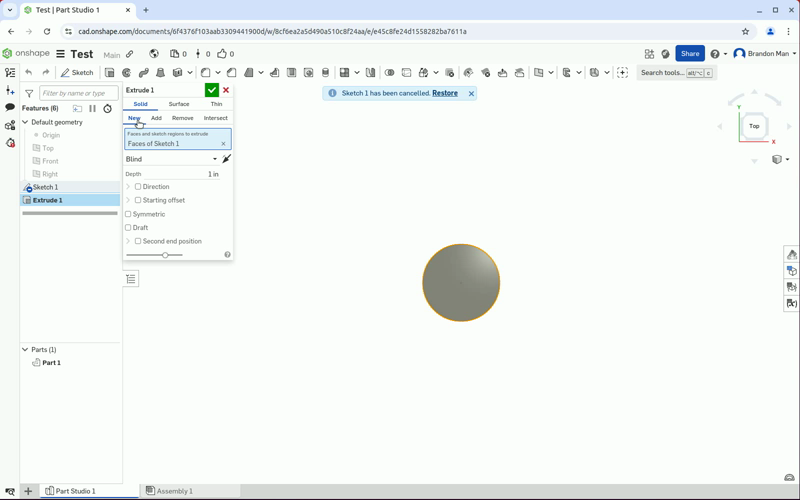
click(137, 120)
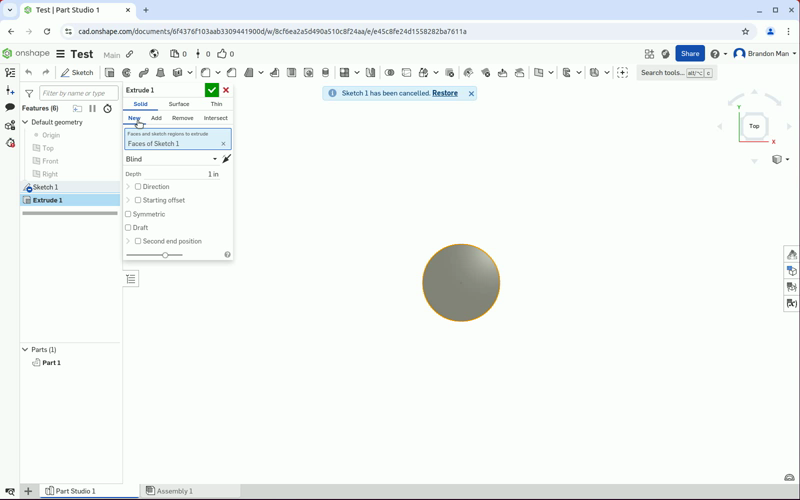
key(tab, 4)
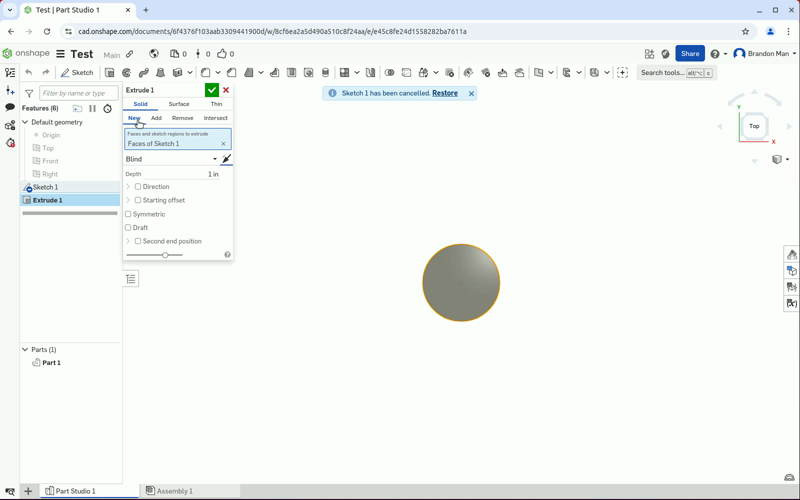
text(7.703)
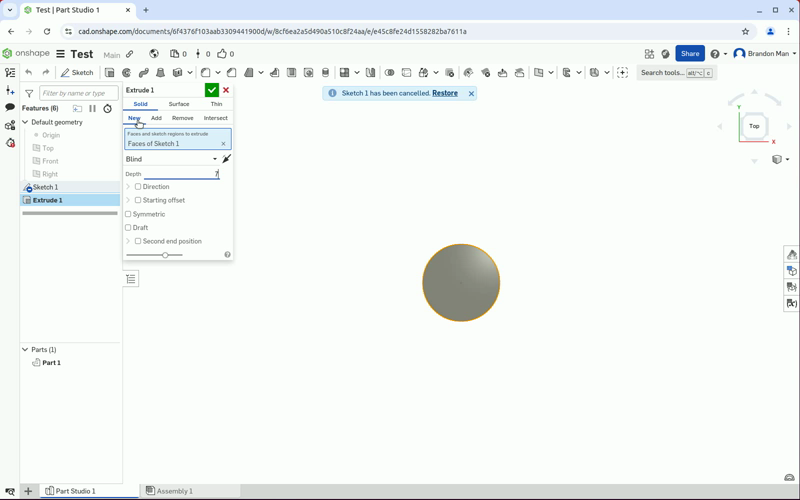
key(enter)
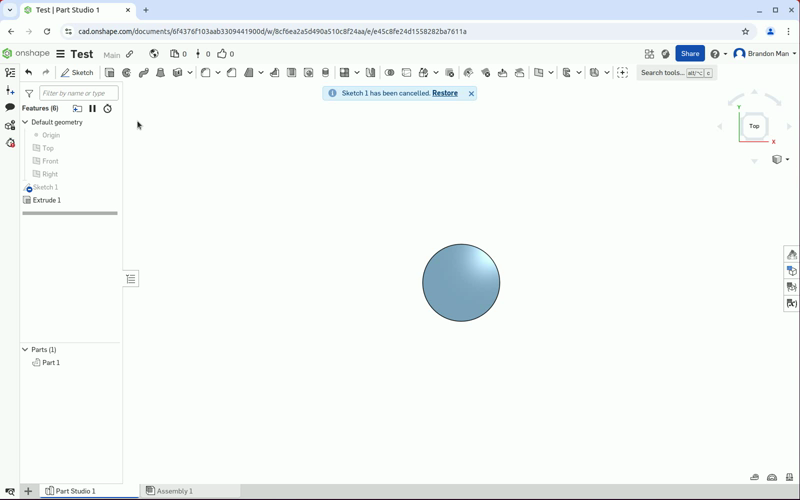
key(shift+h)
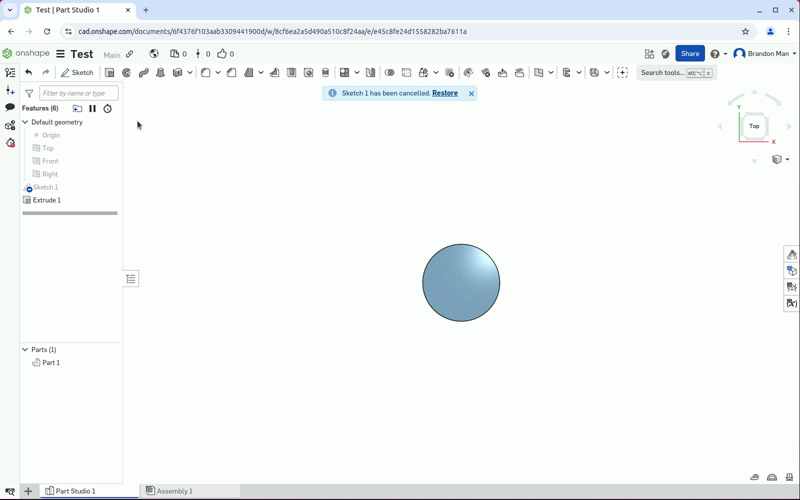
key(shift+h)
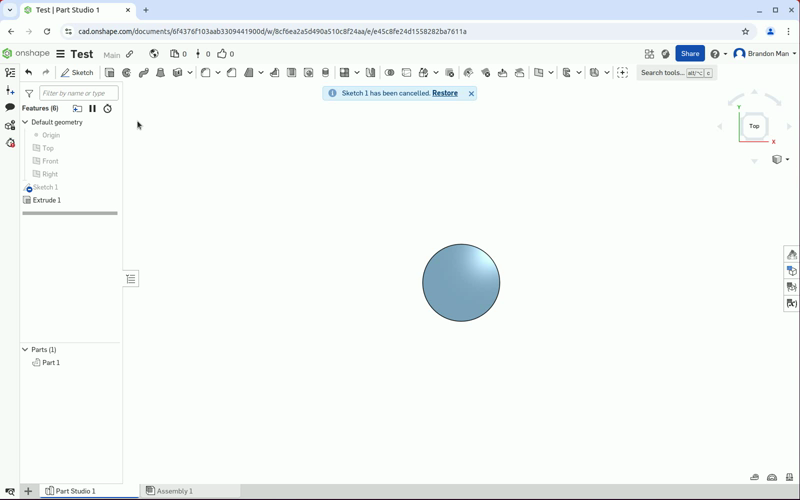
mouse_move(73, 189)
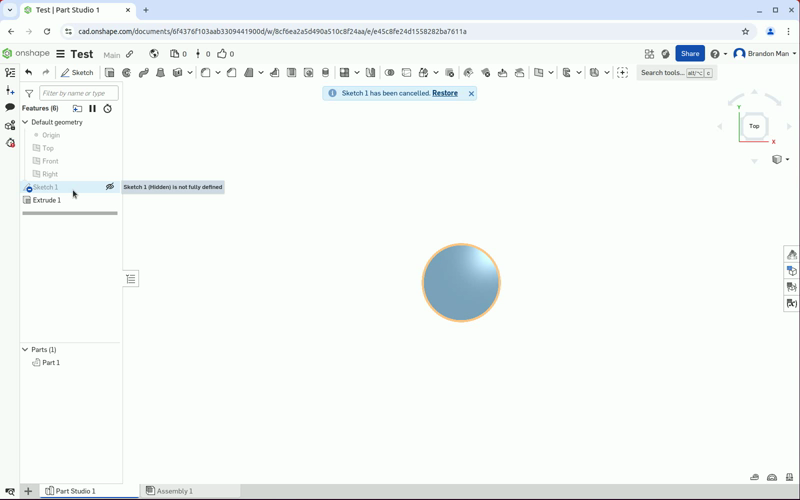
click(73, 189)
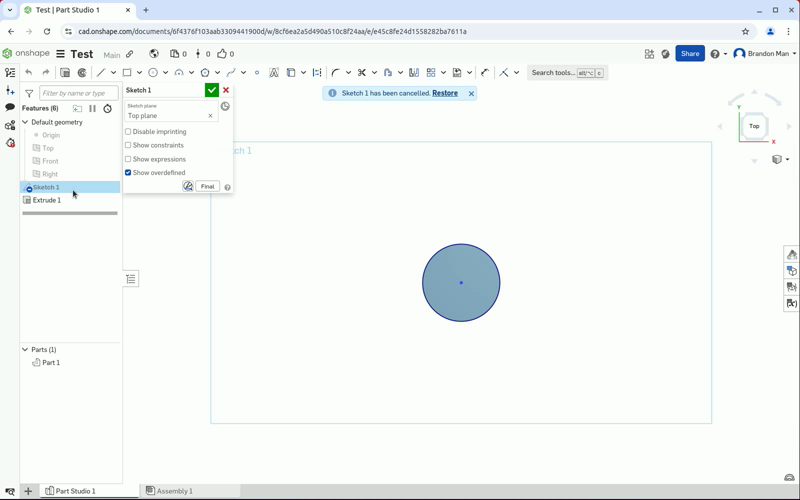
mouse_move(229, 92)
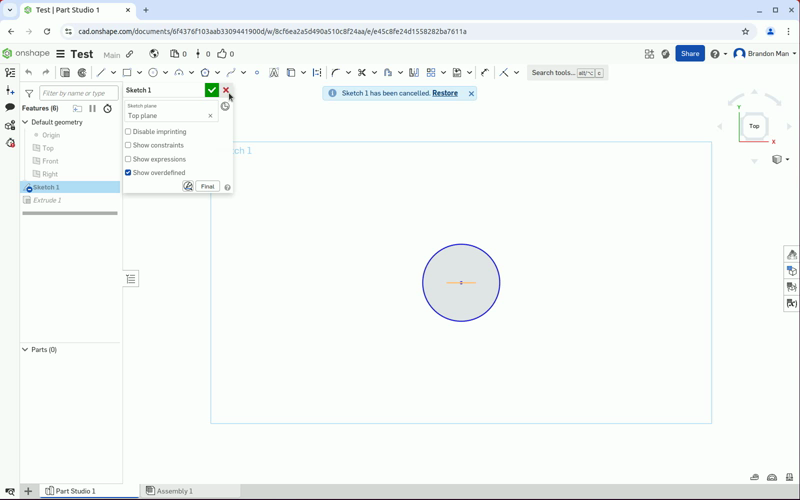
click(229, 92)
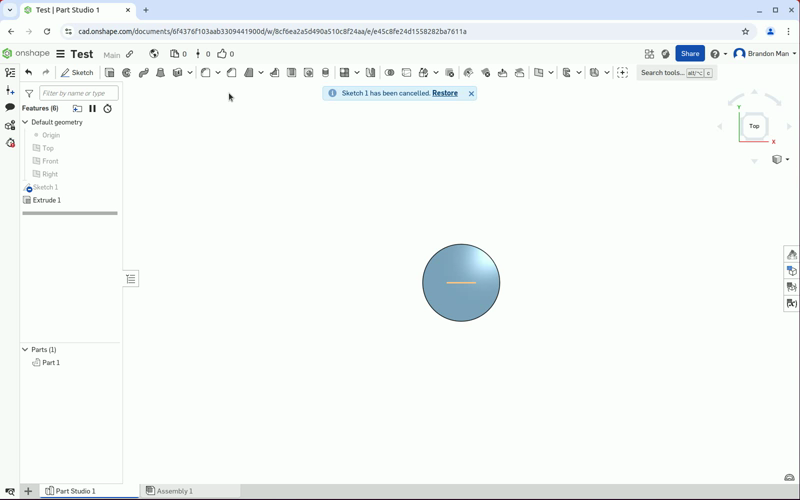
mouse_move(73, 352)
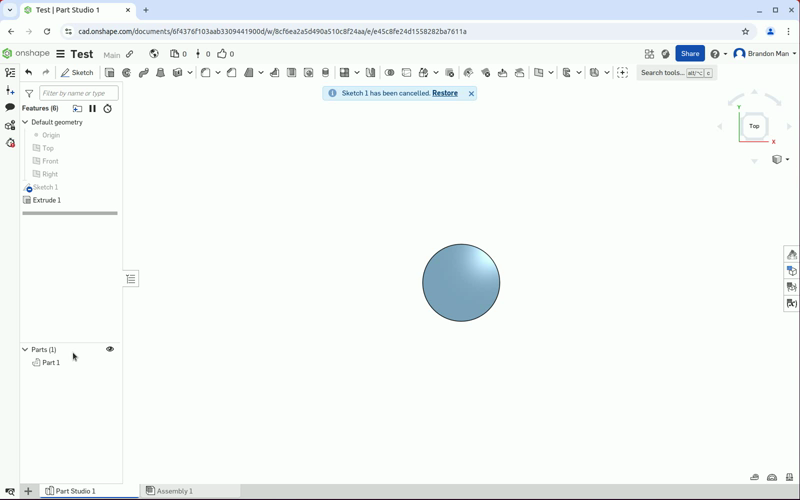
key(y)
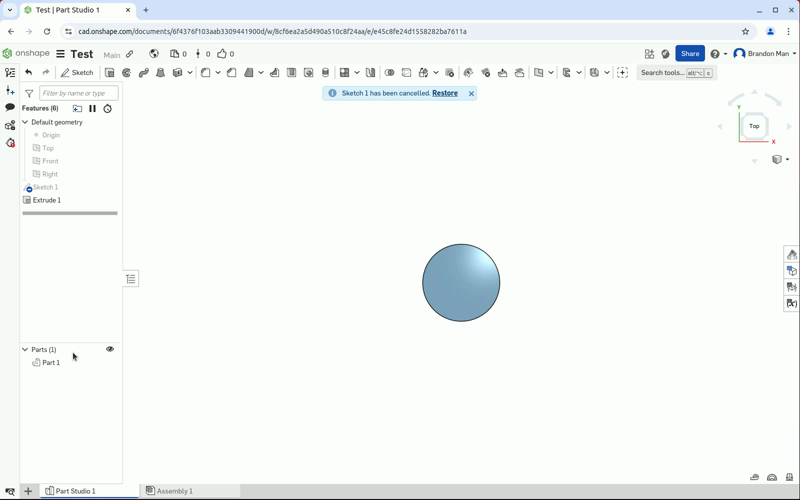
key(shift+p)
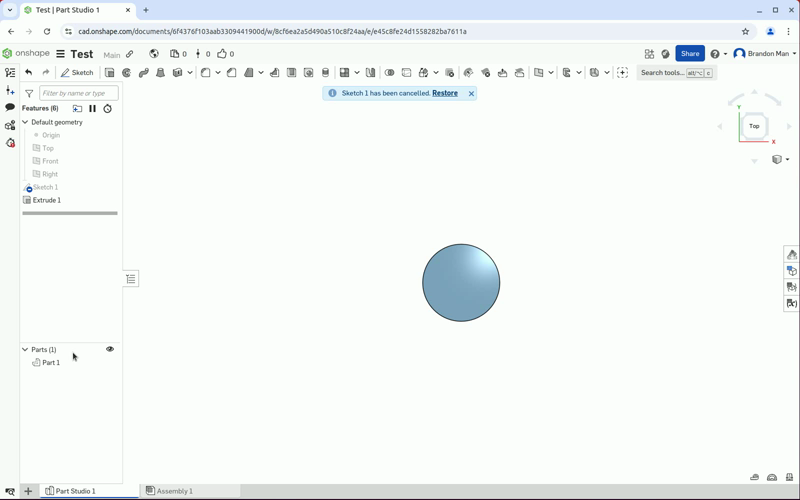
key(space)
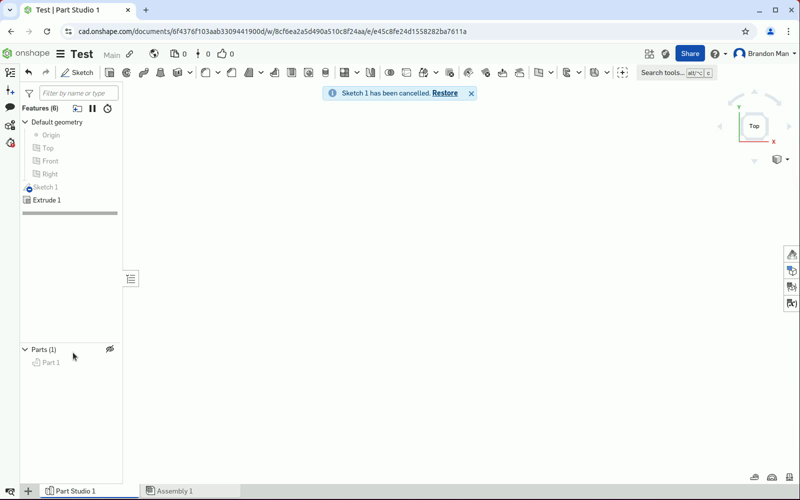
key_down(shift)
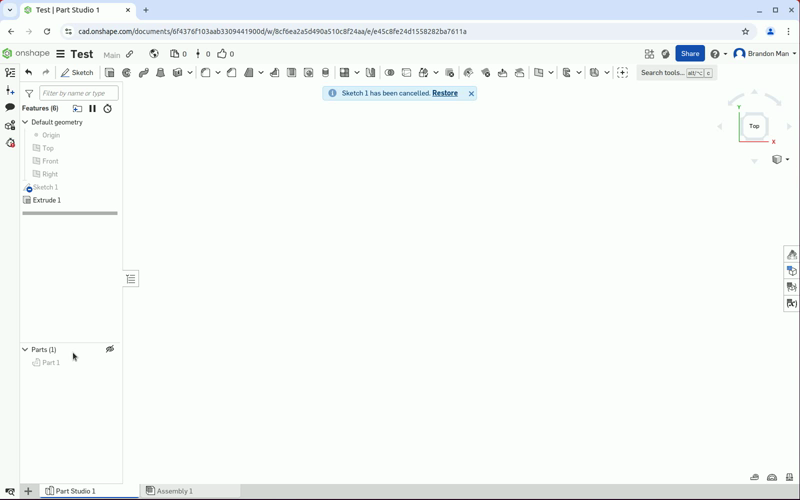
key(up)
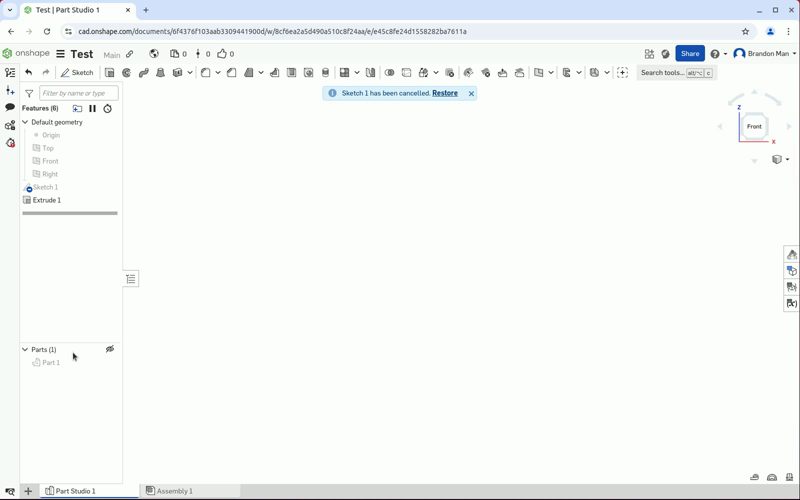
key_up(shift)
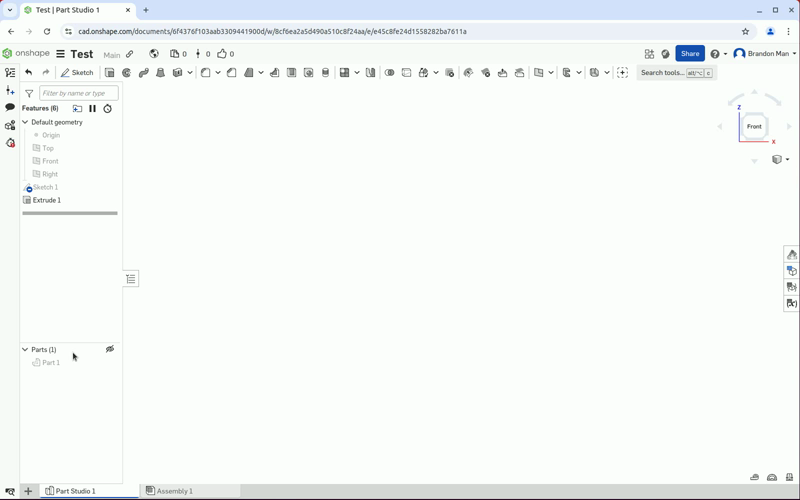
mouse_move(73, 352)
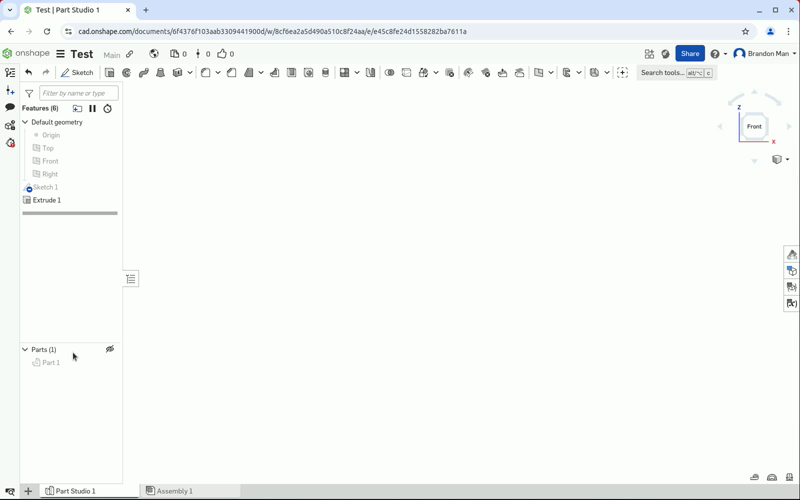
key(shift+y)
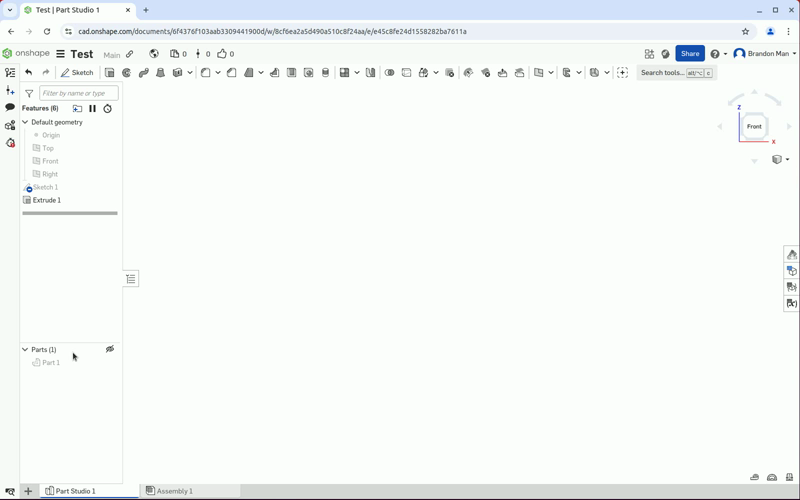
key(shift+s)
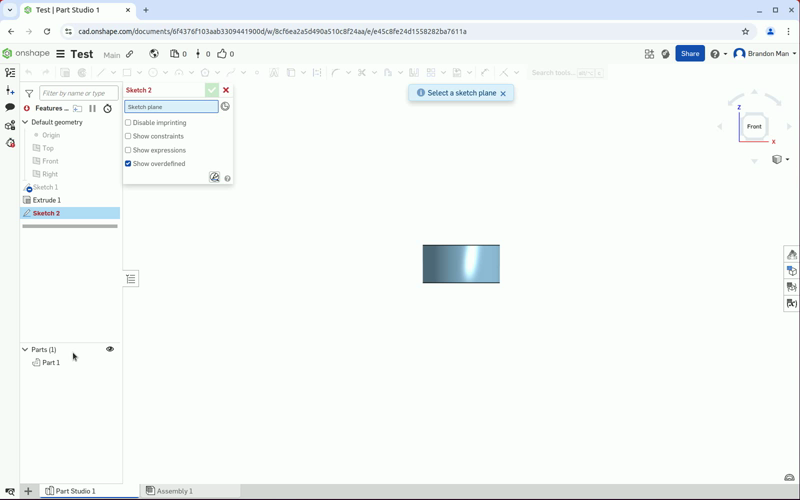
mouse_move(73, 163)
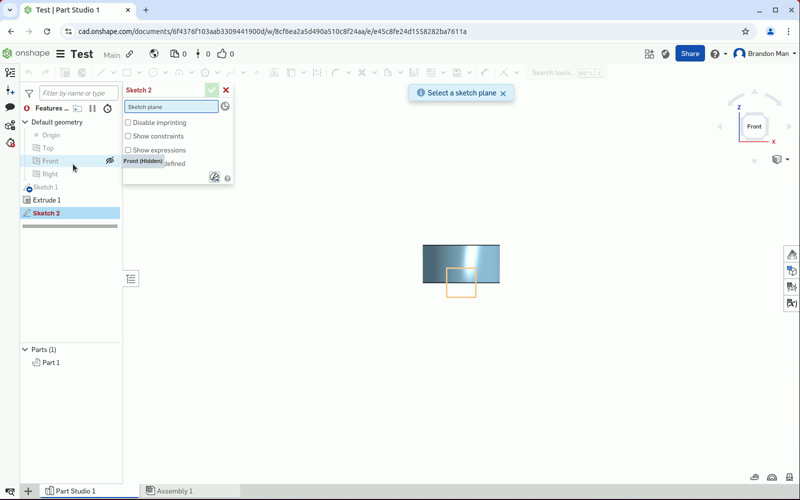
click(73, 163)
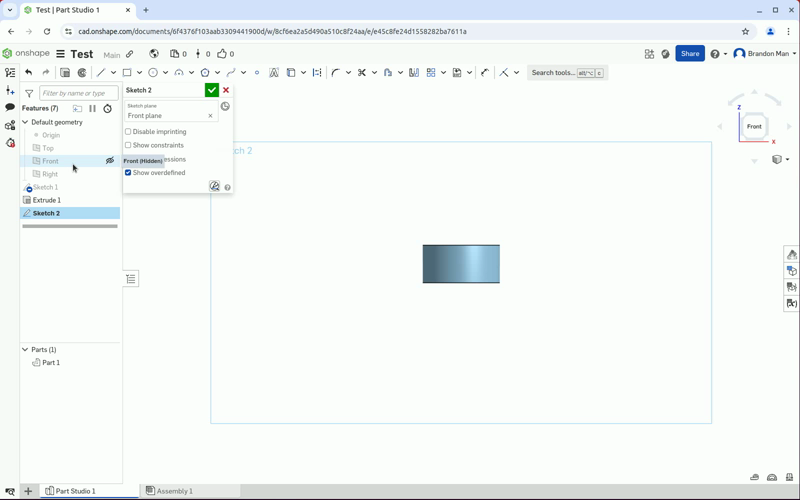
mouse_move(73, 352)
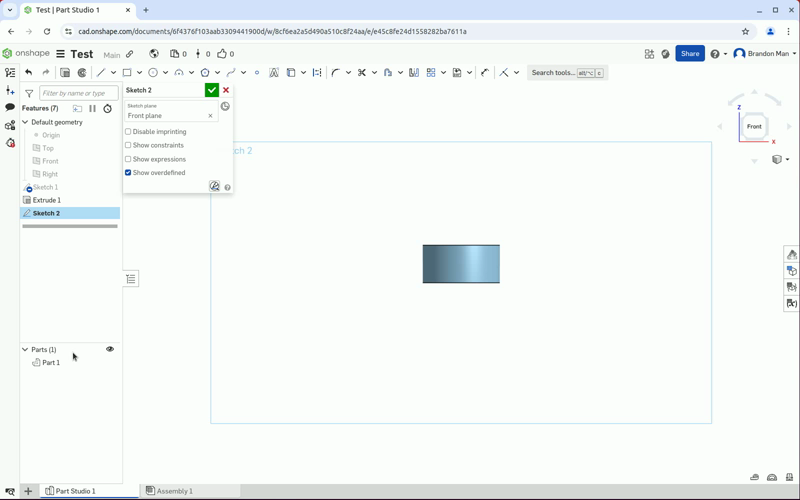
key(y)
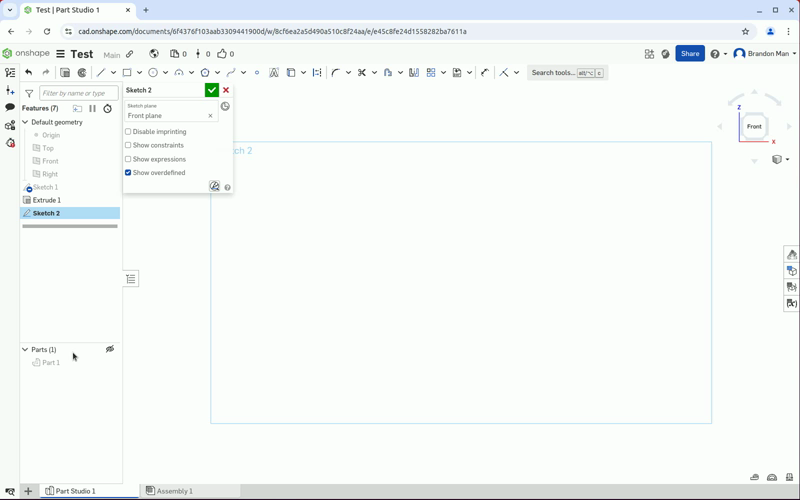
key(c)
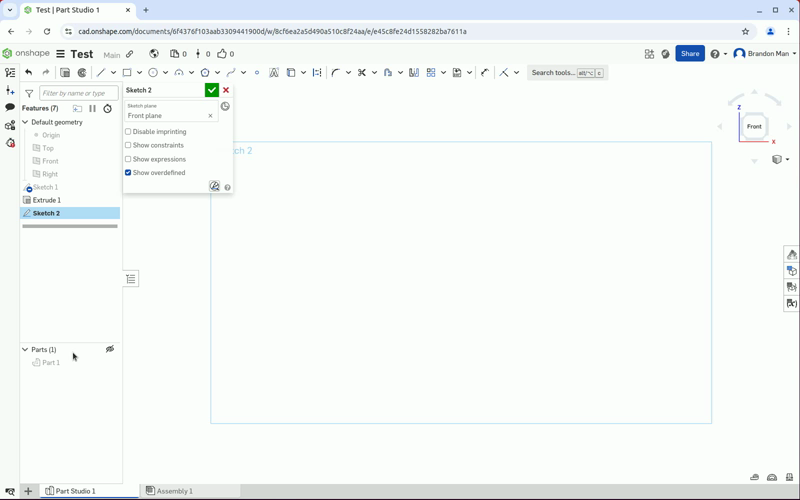
key_down(shift)
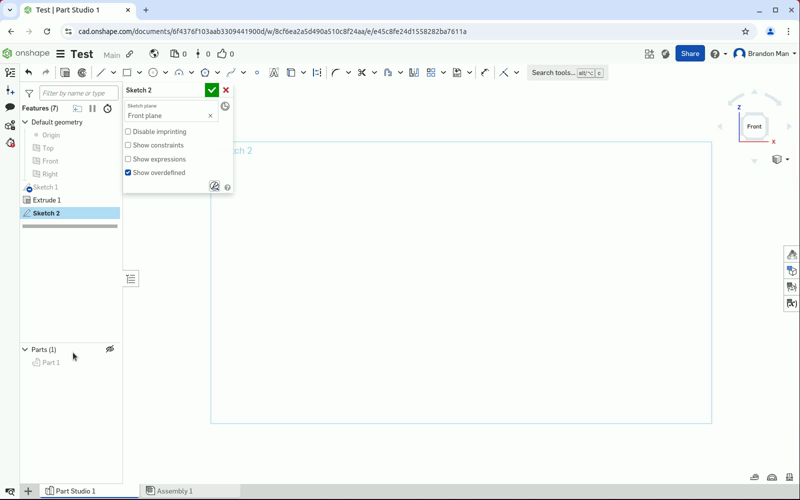
mouse_move(461, 282)
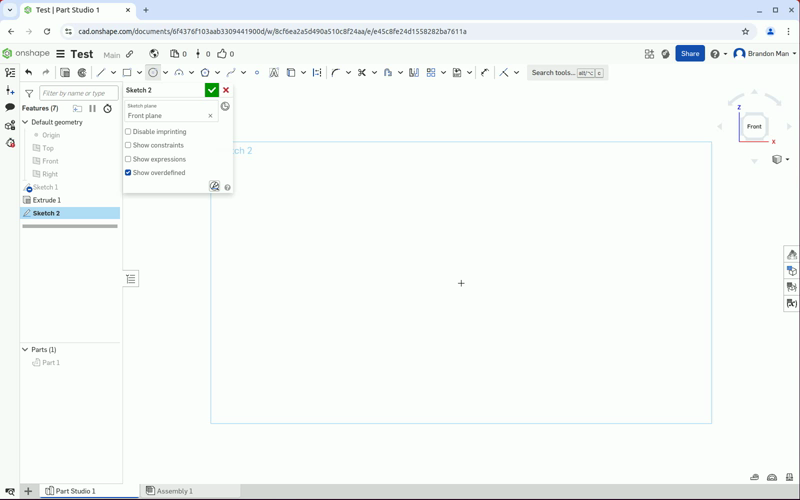
click(461, 282)
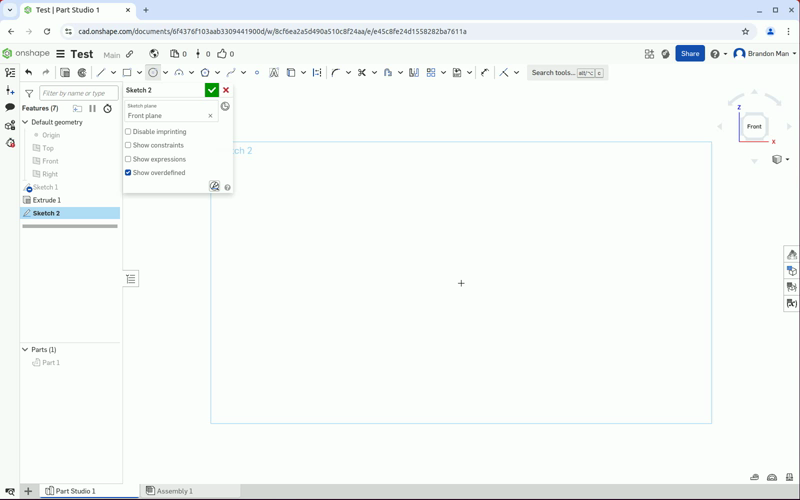
key_up(shift)
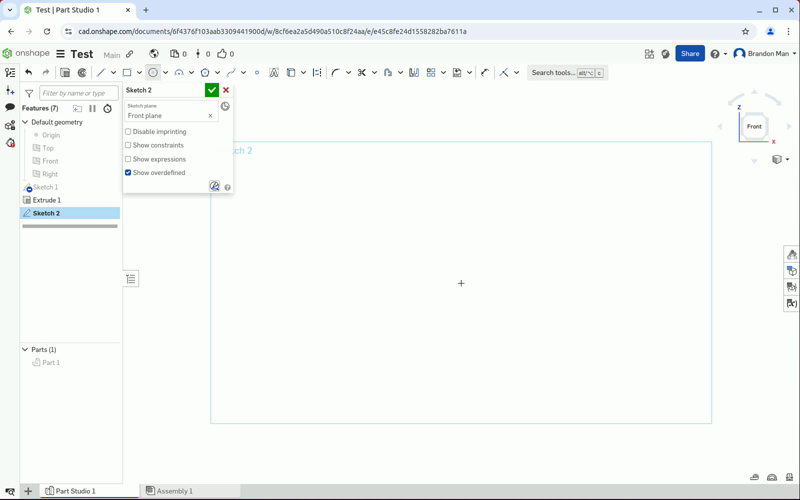
mouse_move(574, 282)
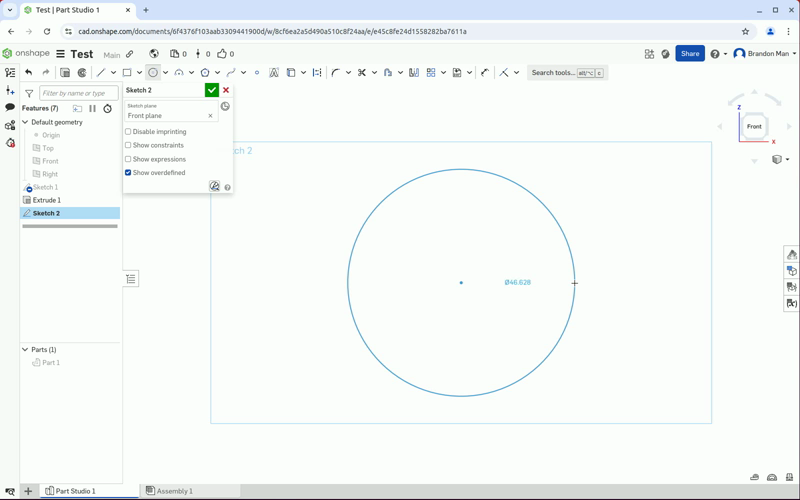
click(574, 282)
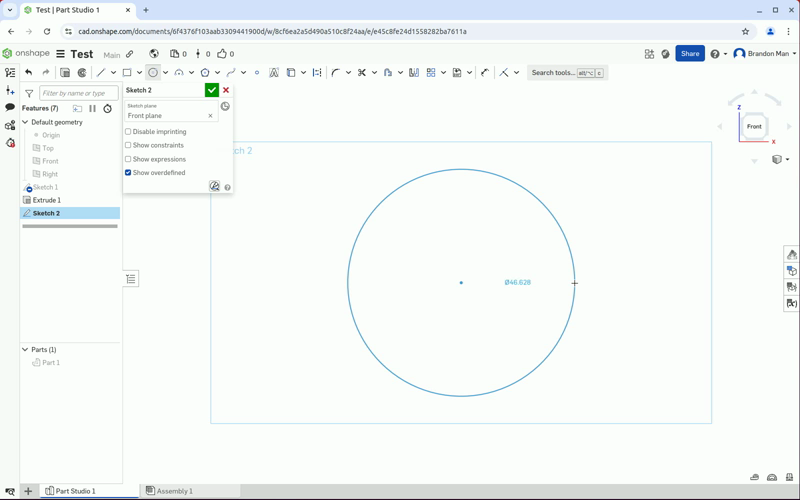
key(esc)
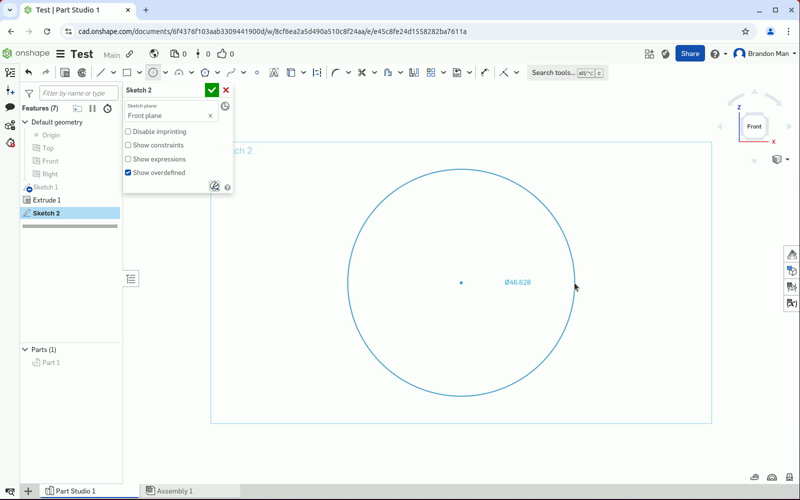
mouse_move(485, 313)
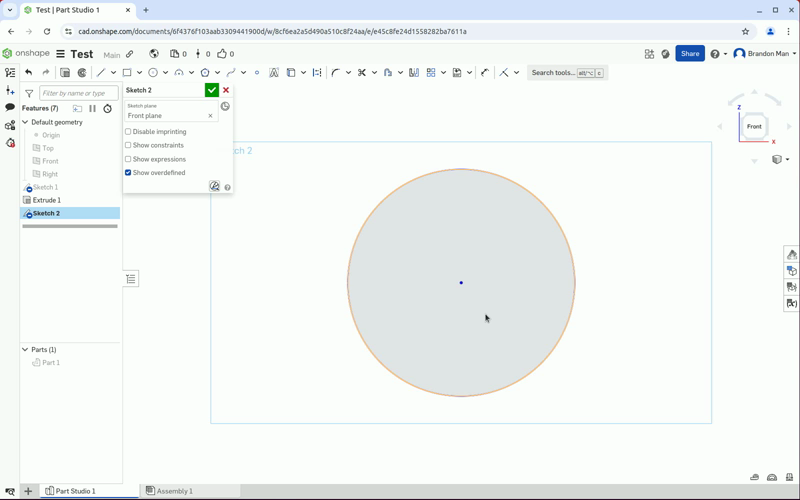
click(485, 313)
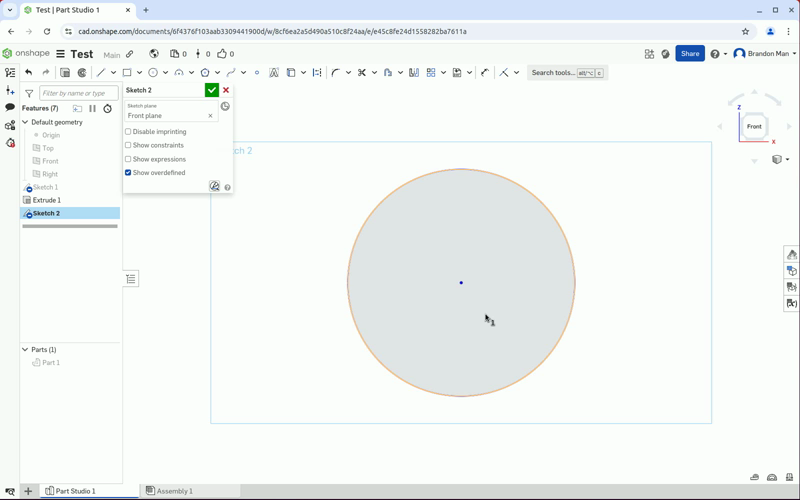
mouse_move(73, 352)
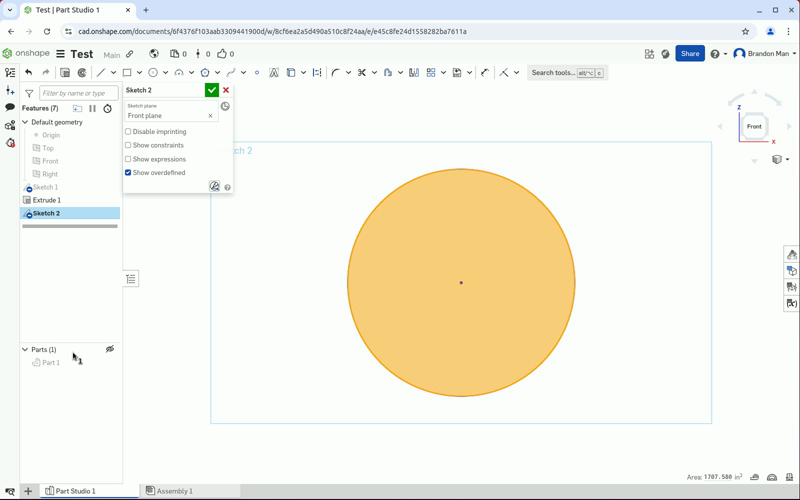
key(shift+y)
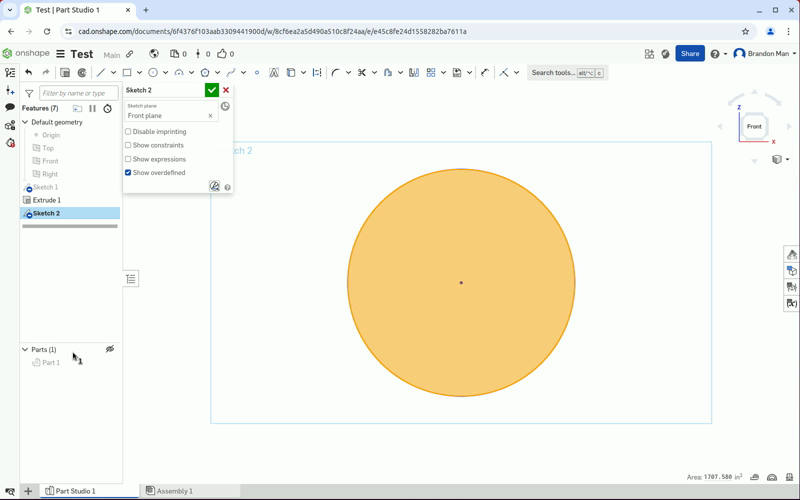
key(shift+e)
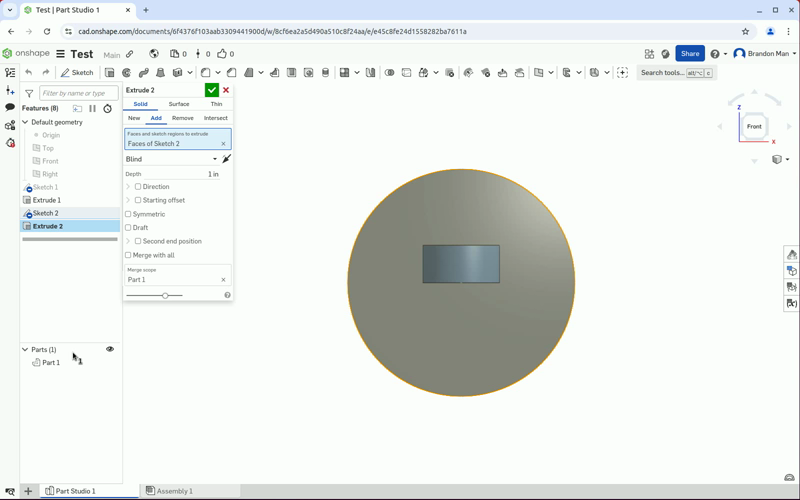
mouse_move(143, 106)
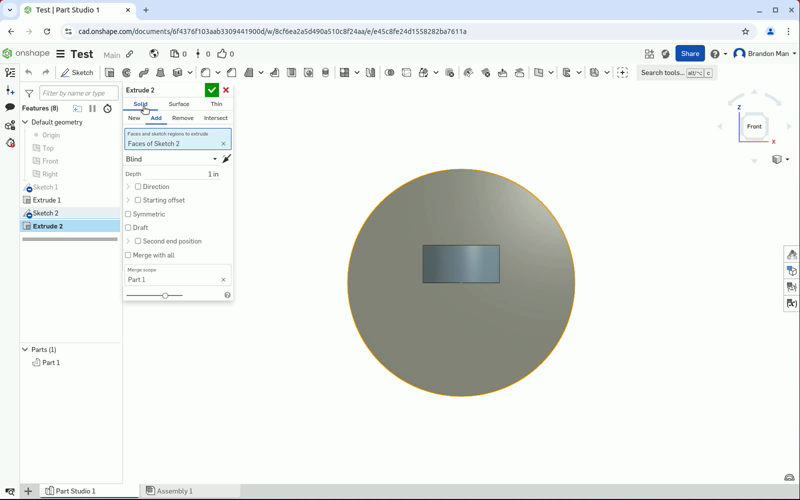
click(143, 106)
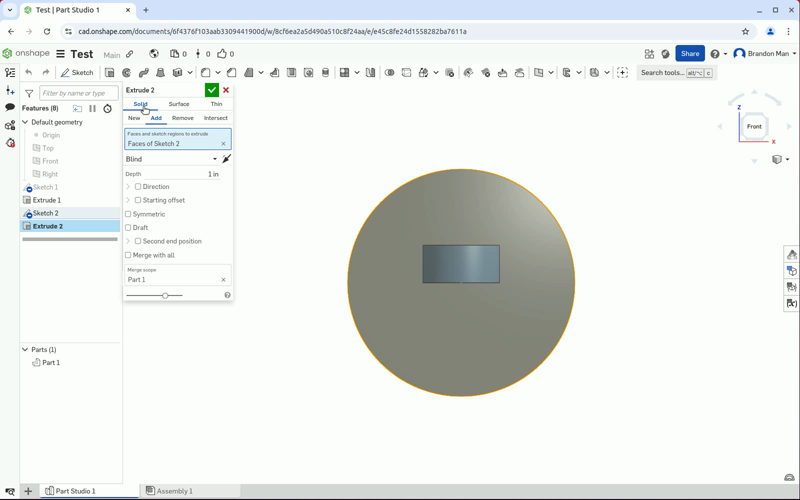
mouse_move(137, 120)
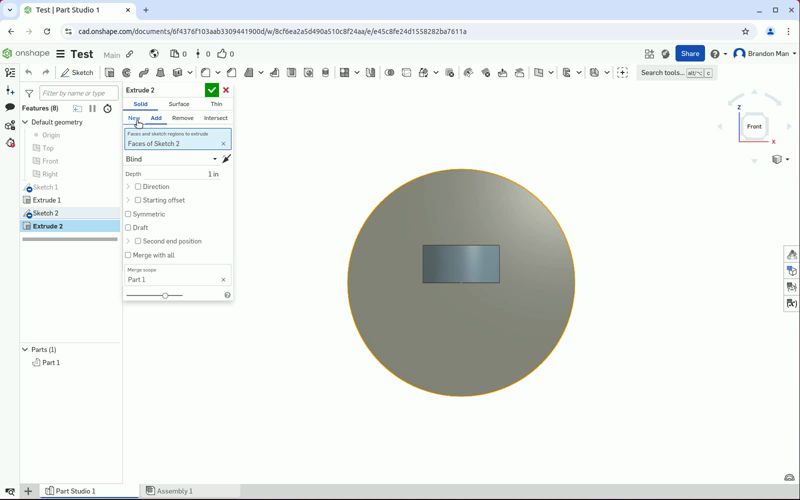
click(137, 120)
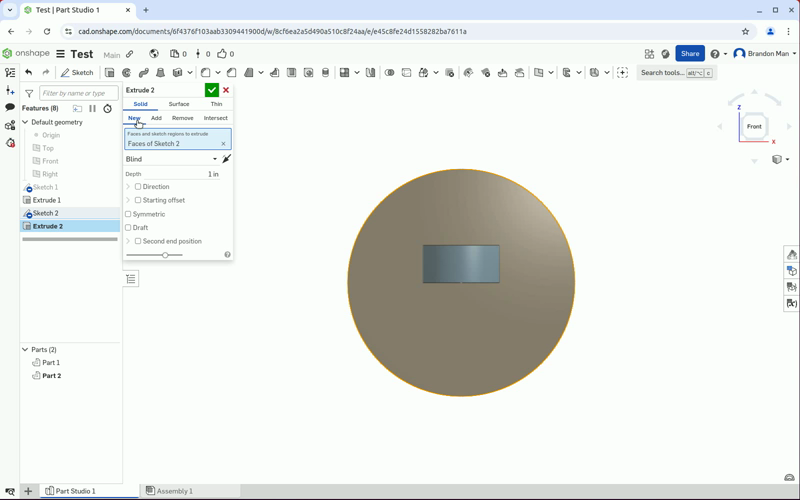
key(tab, 4)
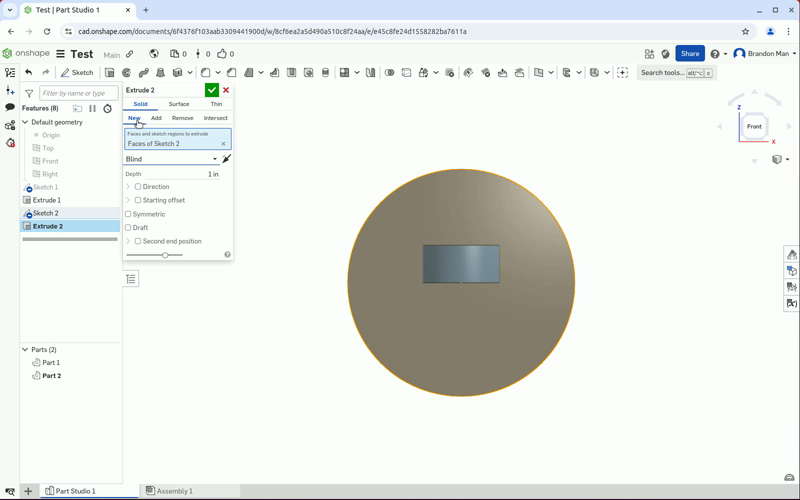
text(27.922)
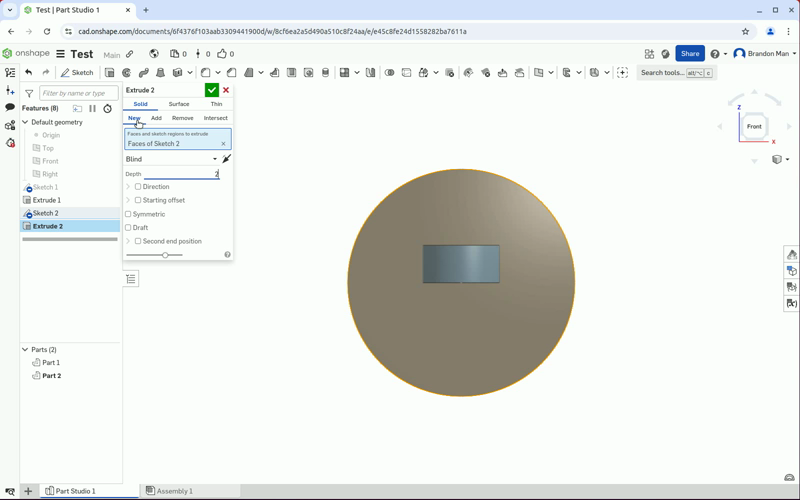
key(tab, 3)
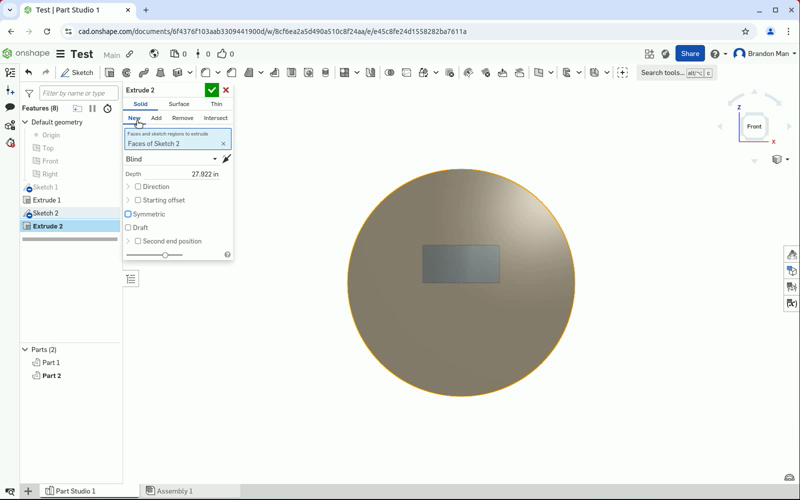
key(space)
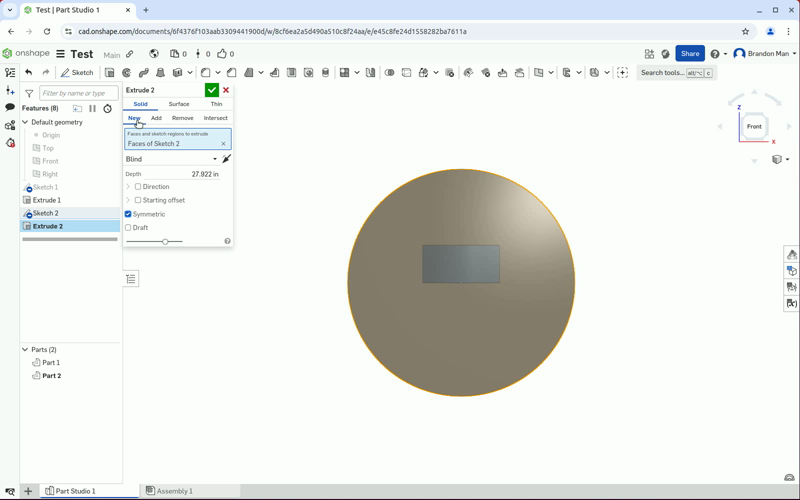
key(enter)
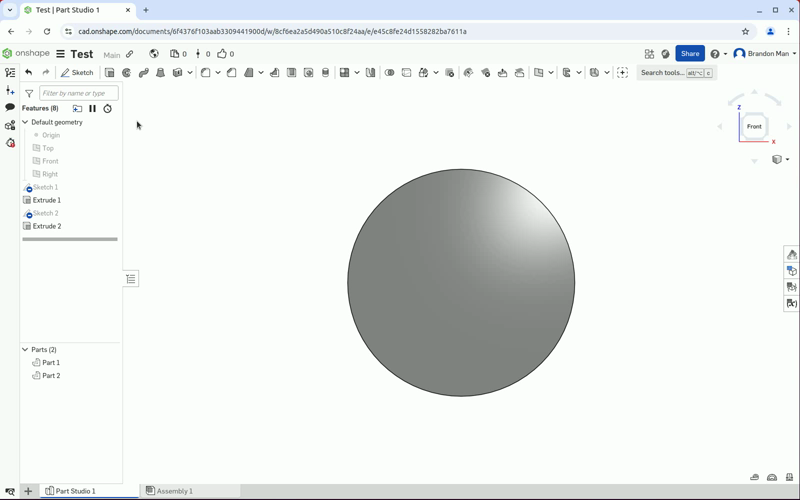
key(shift+h)
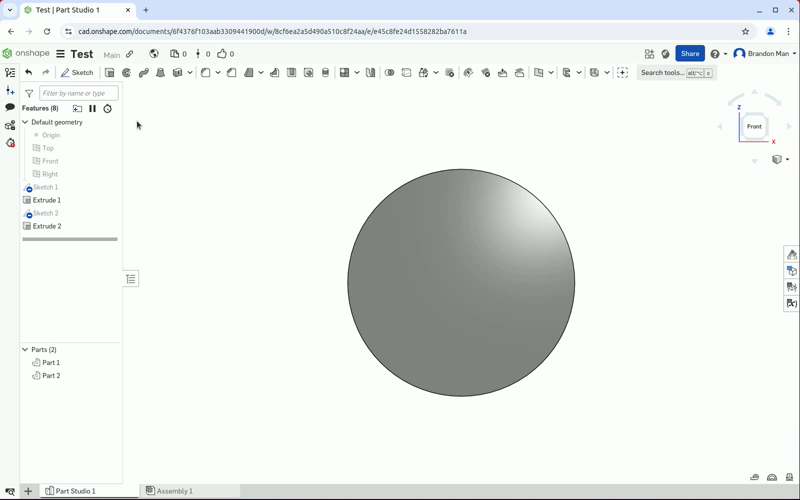
key(shift+h)
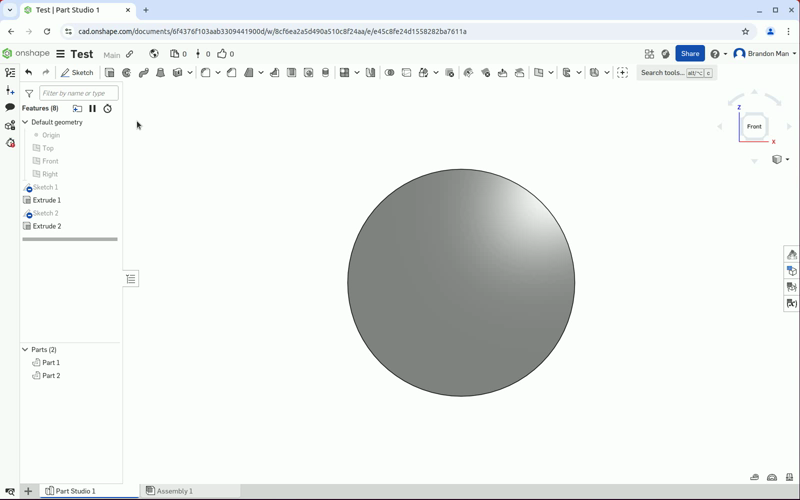
key(shift+7)
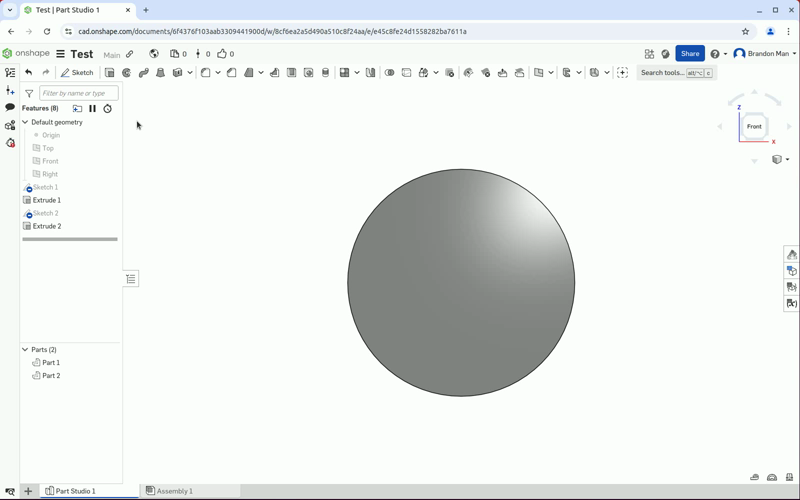
key(left, 2)
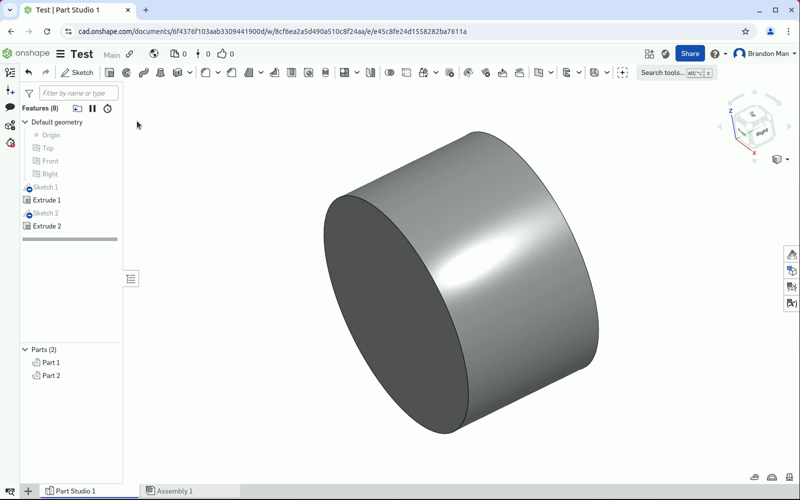
key(down, 2)
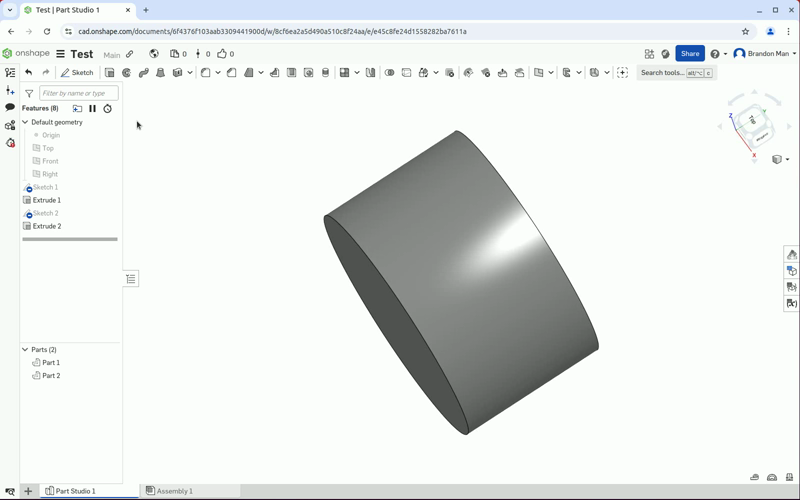
key(up, 2)
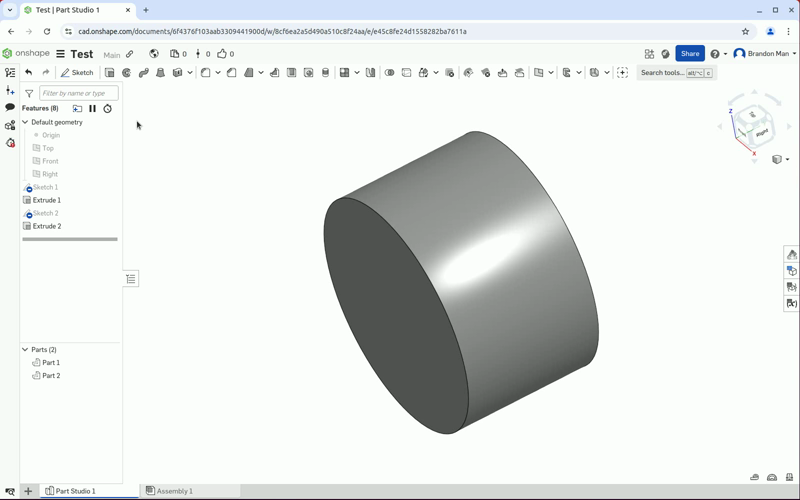
key(right, 2)
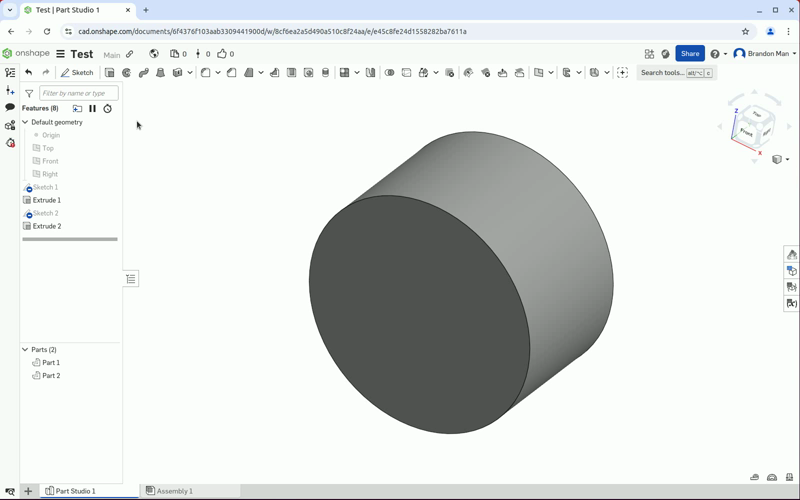
mouse_move(73, 189)
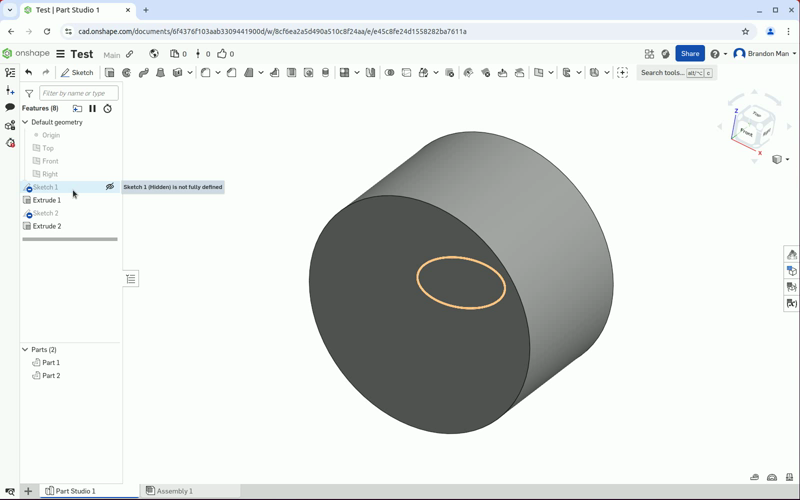
click(73, 189)